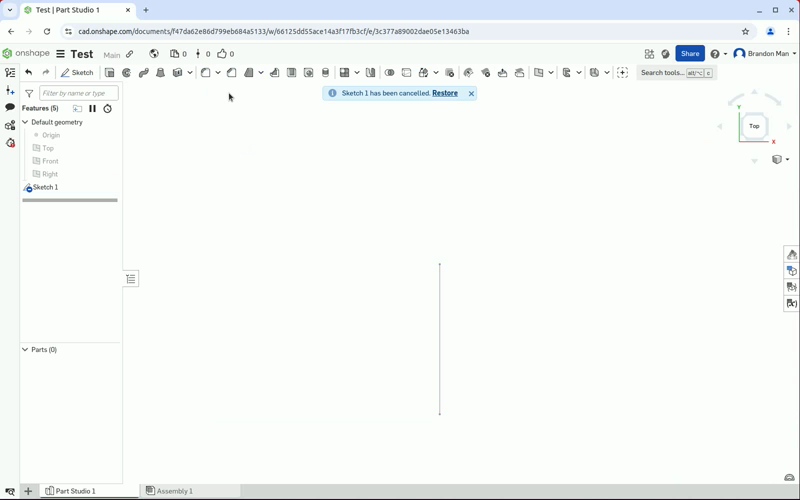
key(shift+h)
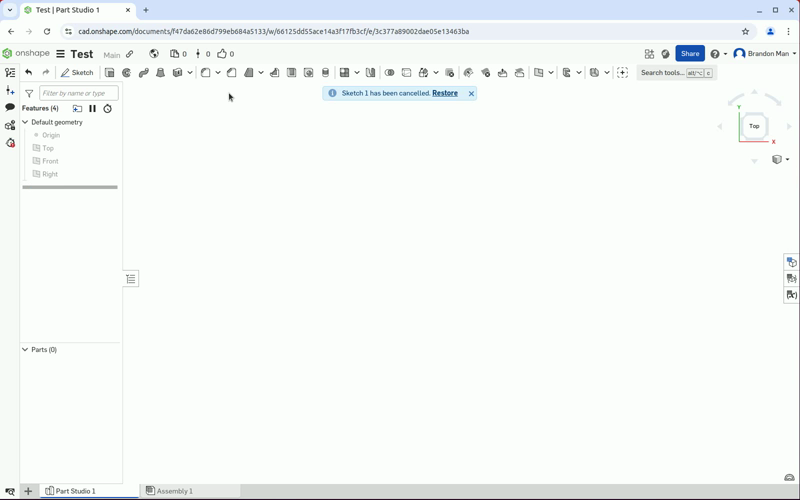
mouse_move(73, 352)
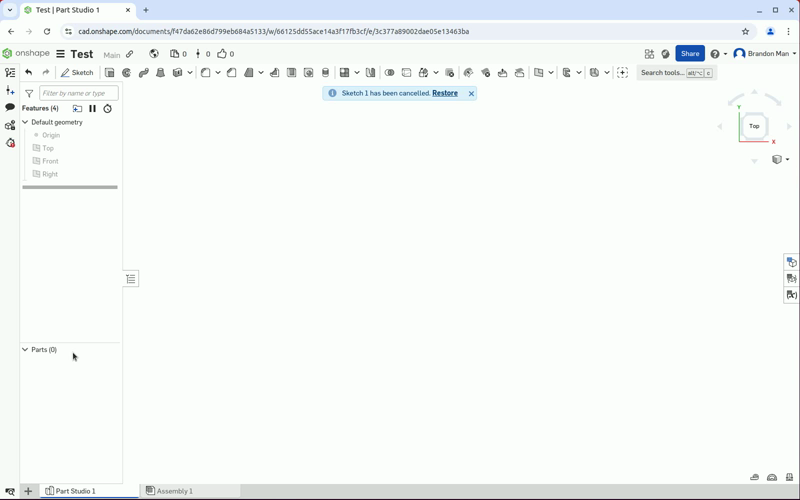
key(y)
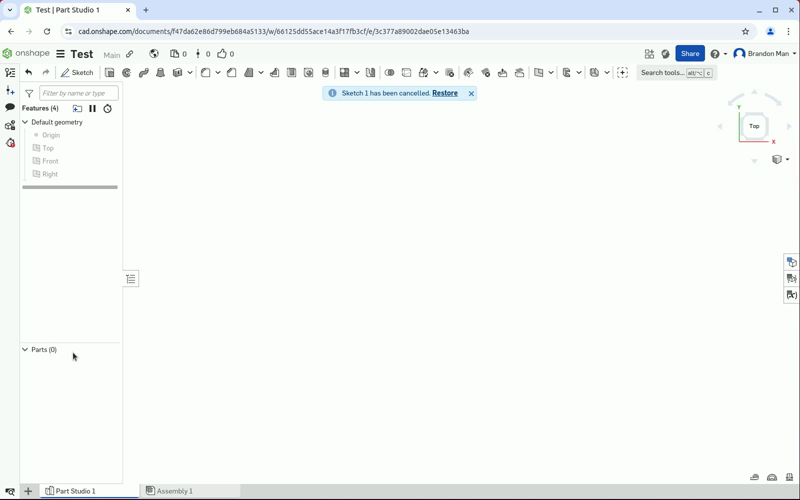
key(shift+p)
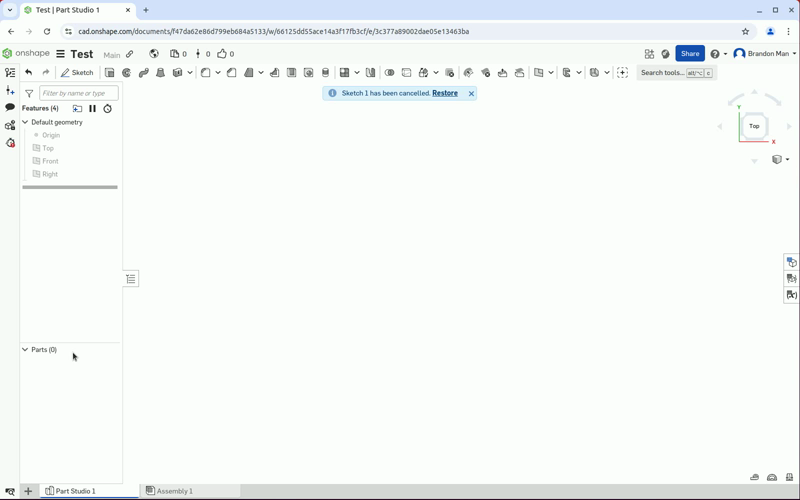
key(space)
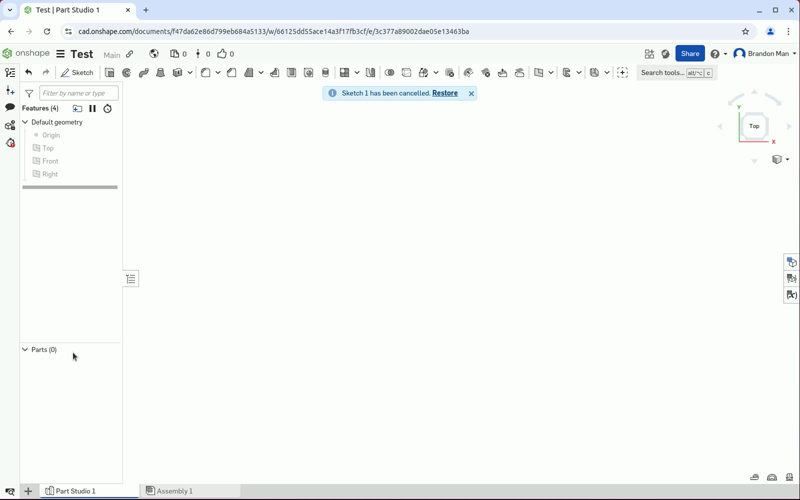
key_down(shift)
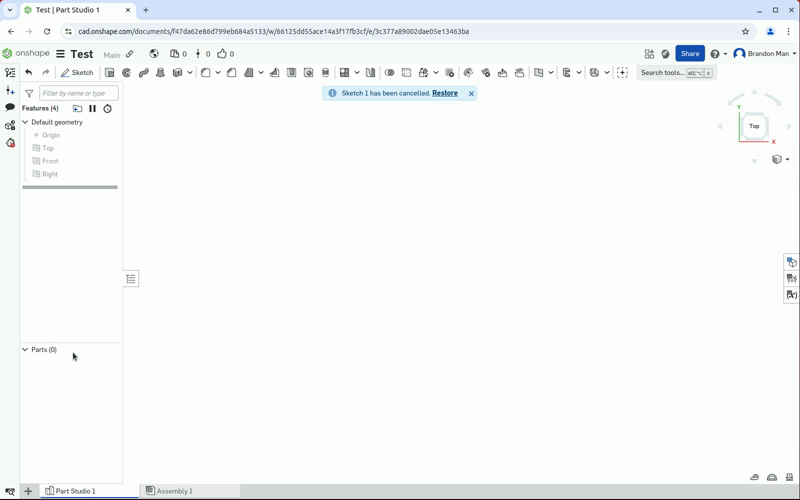
key(up)
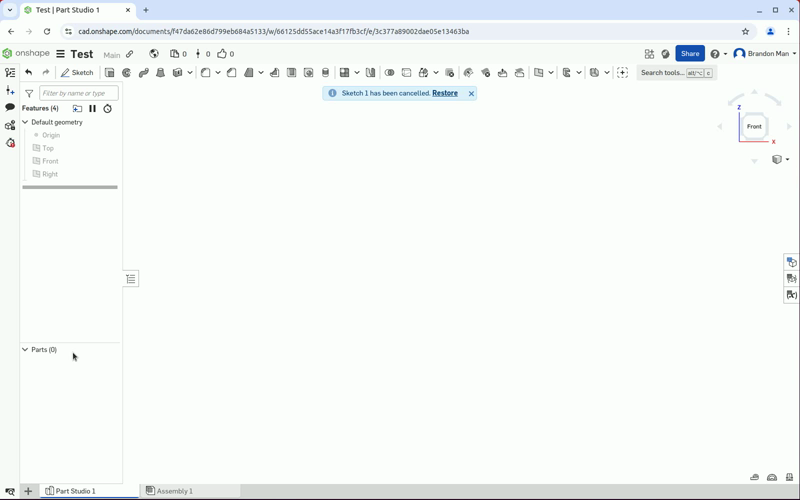
key_up(shift)
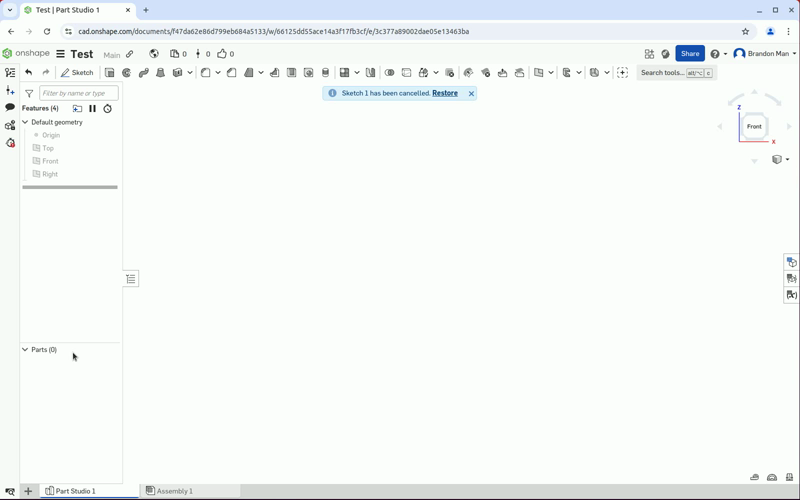
mouse_move(73, 352)
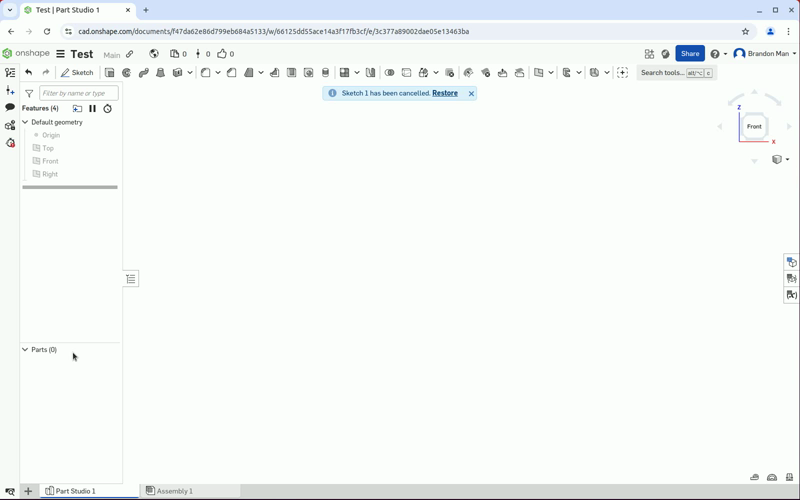
key(shift+y)
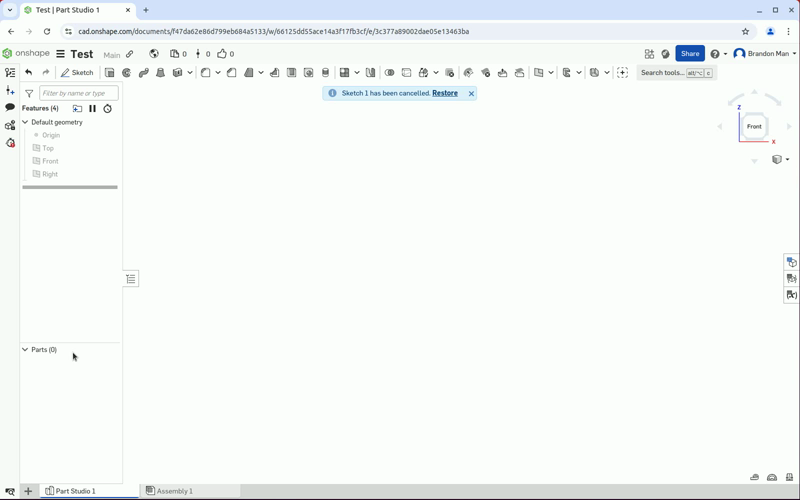
key(shift+s)
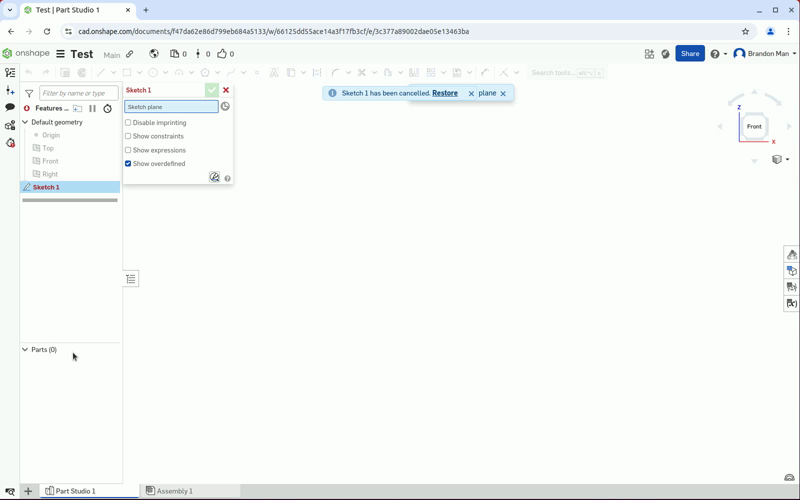
mouse_move(73, 163)
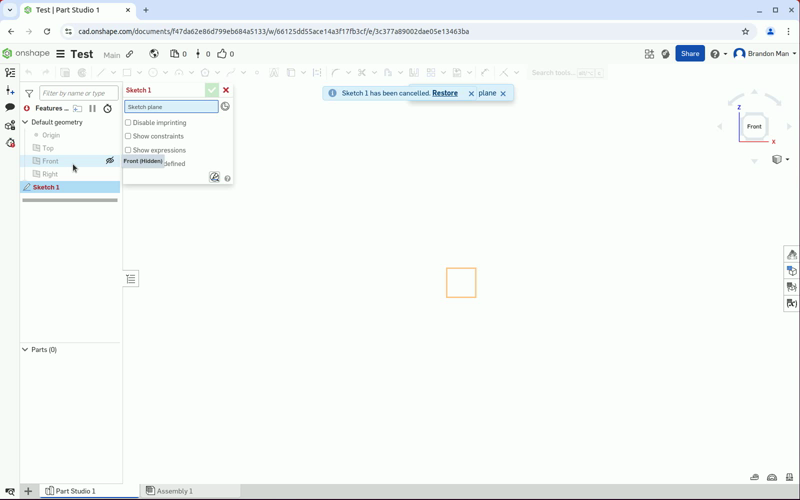
click(73, 163)
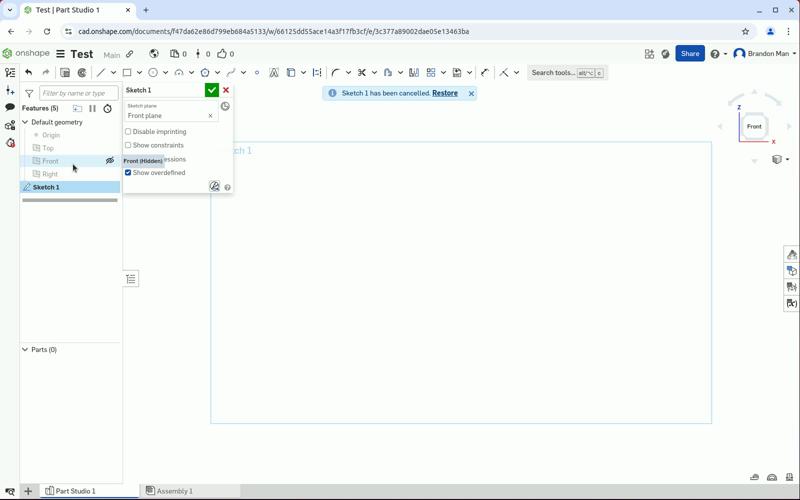
mouse_move(73, 352)
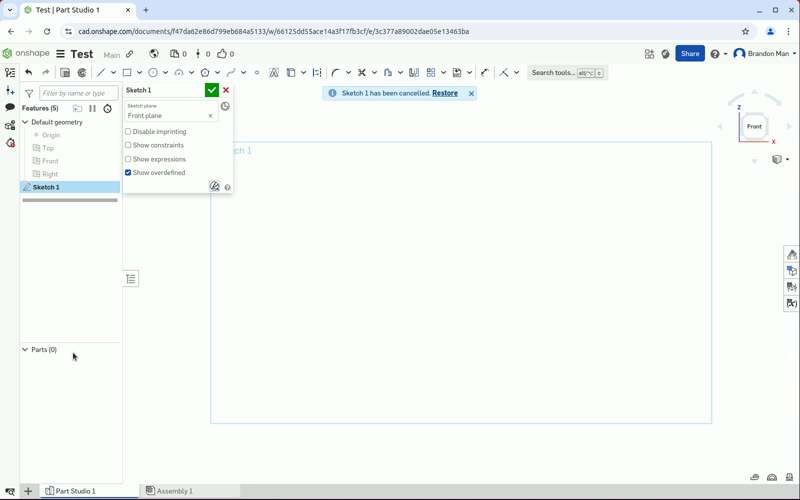
key(y)
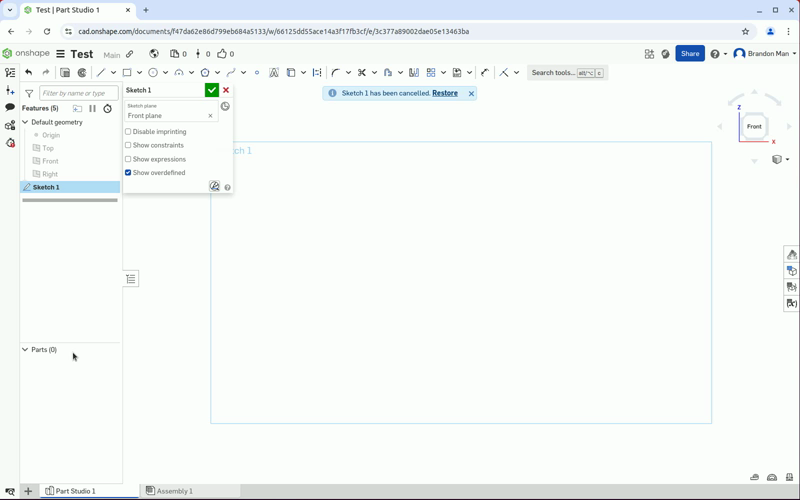
key(c)
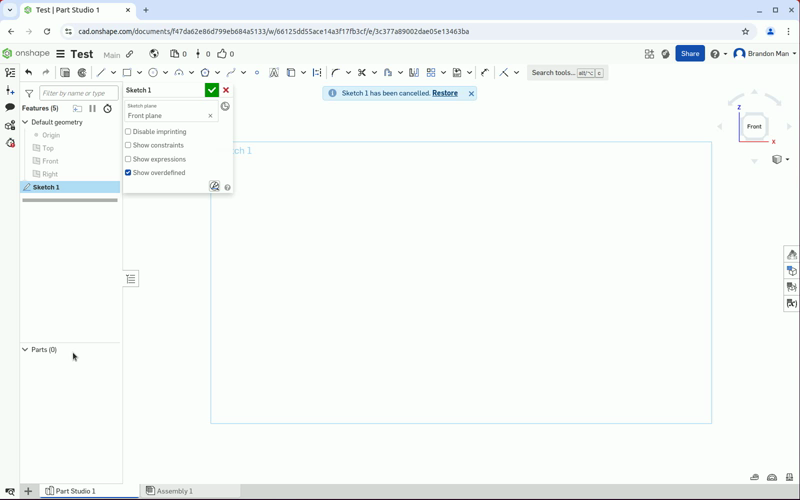
key_down(shift)
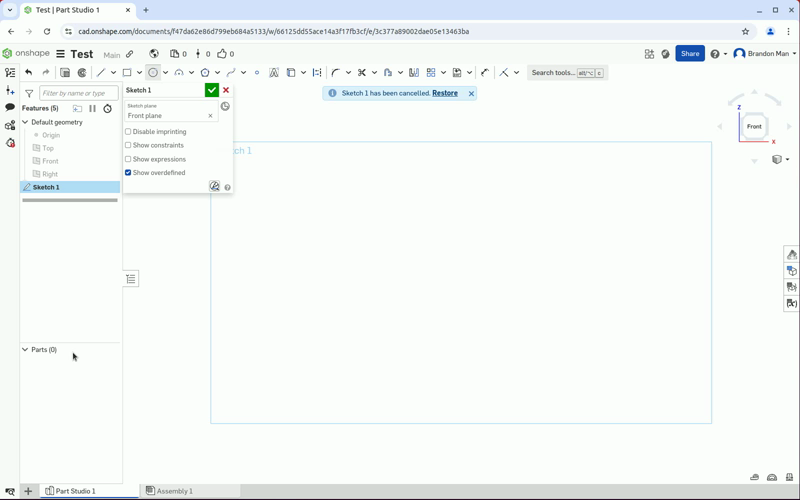
mouse_move(461, 282)
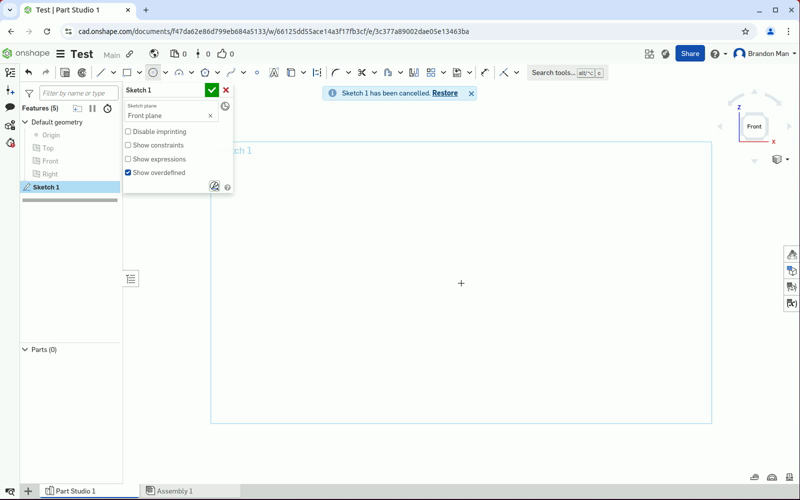
click(461, 282)
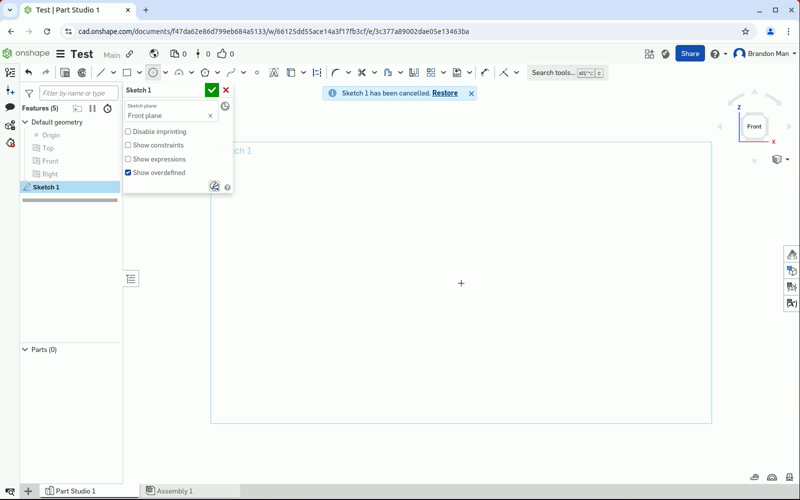
key_up(shift)
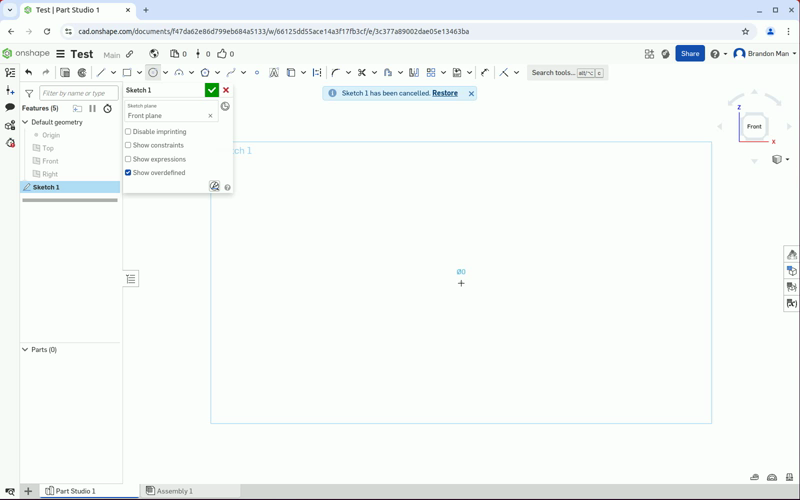
mouse_move(574, 282)
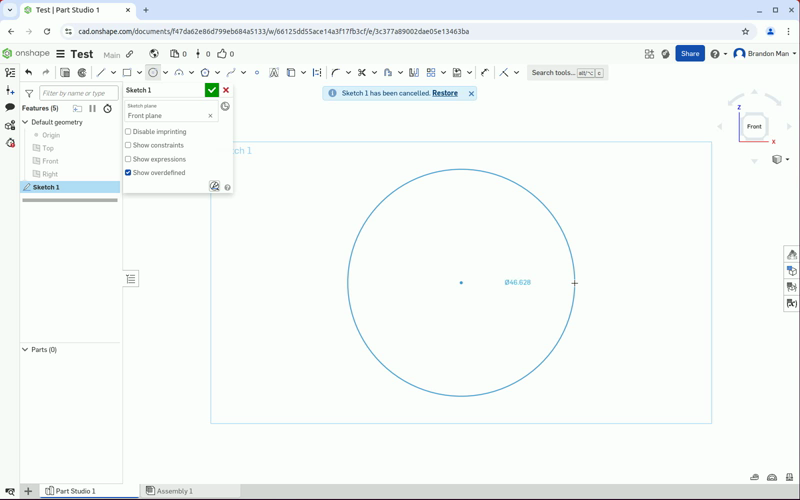
click(574, 282)
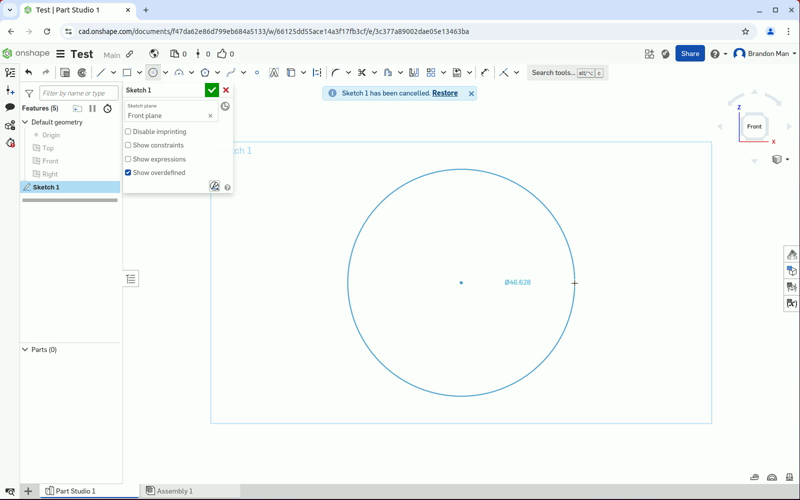
key(esc)
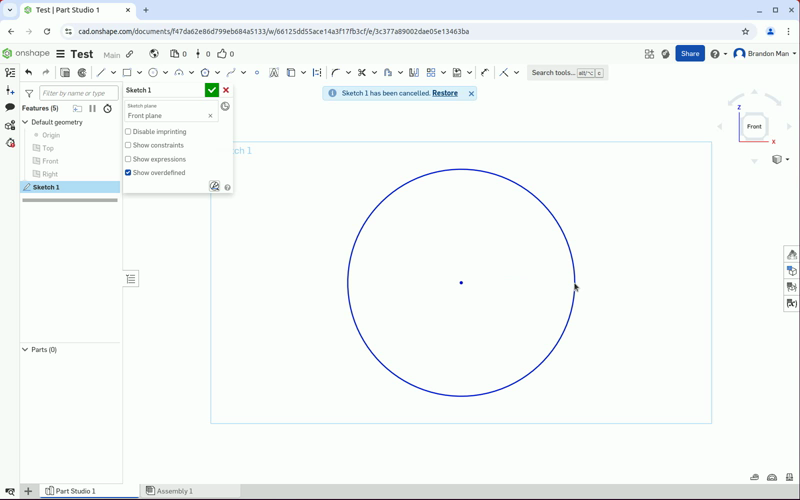
mouse_move(393, 276)
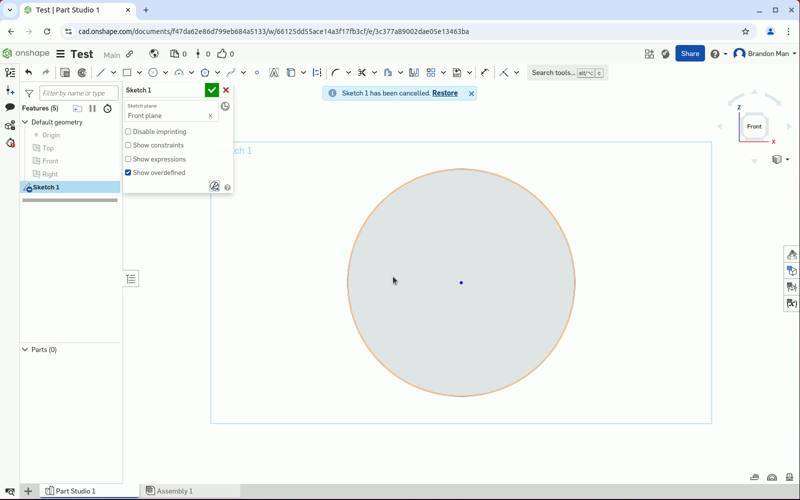
click(393, 276)
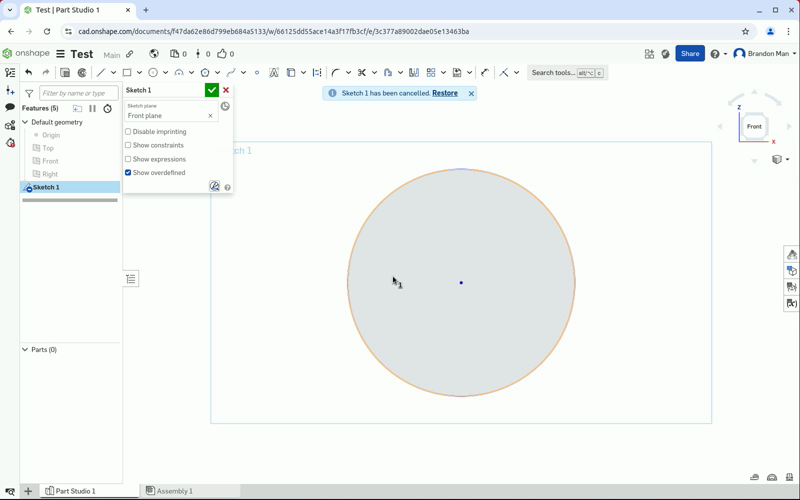
mouse_move(73, 352)
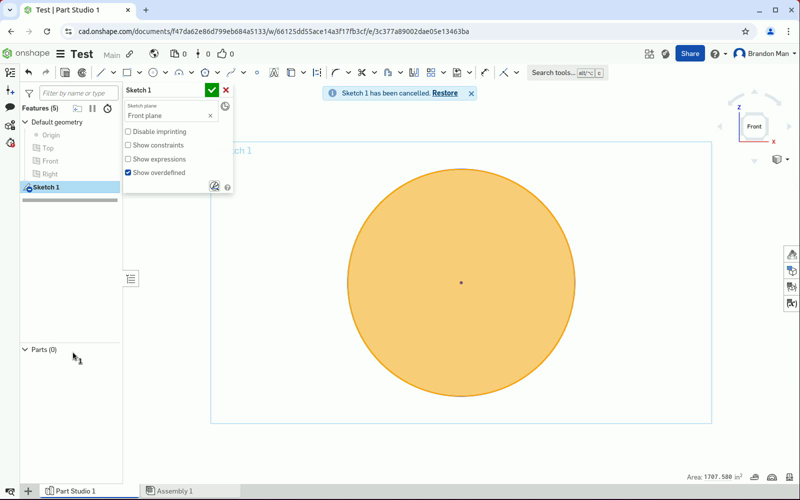
key(shift+y)
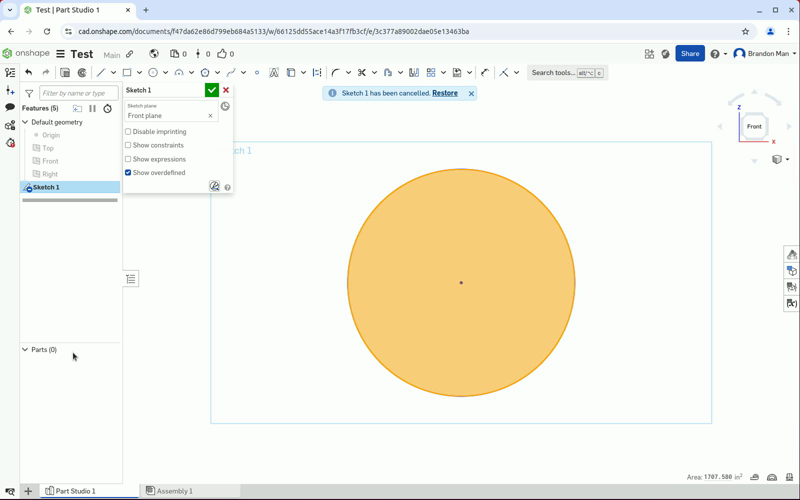
key(shift+e)
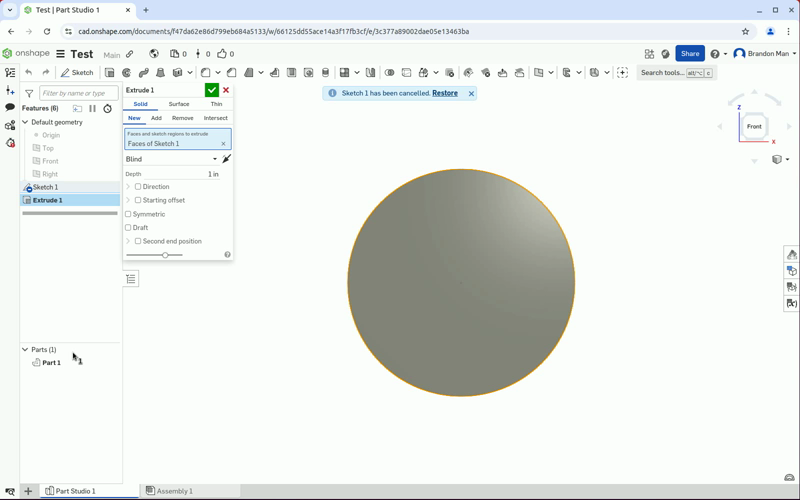
mouse_move(143, 106)
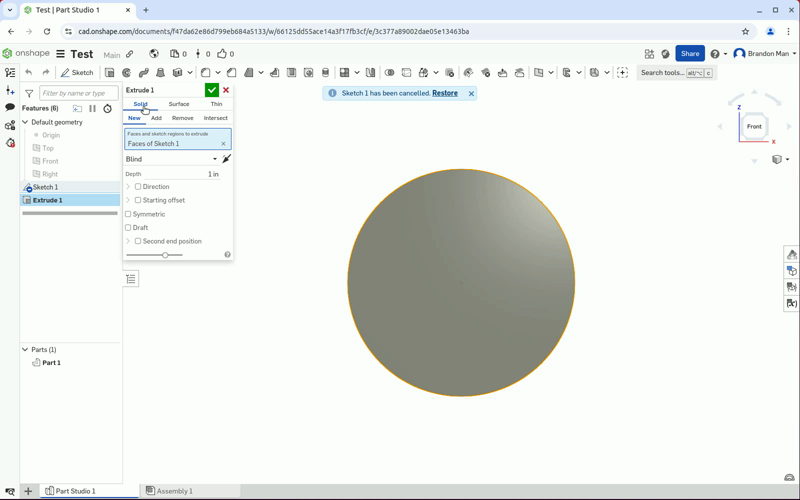
click(143, 106)
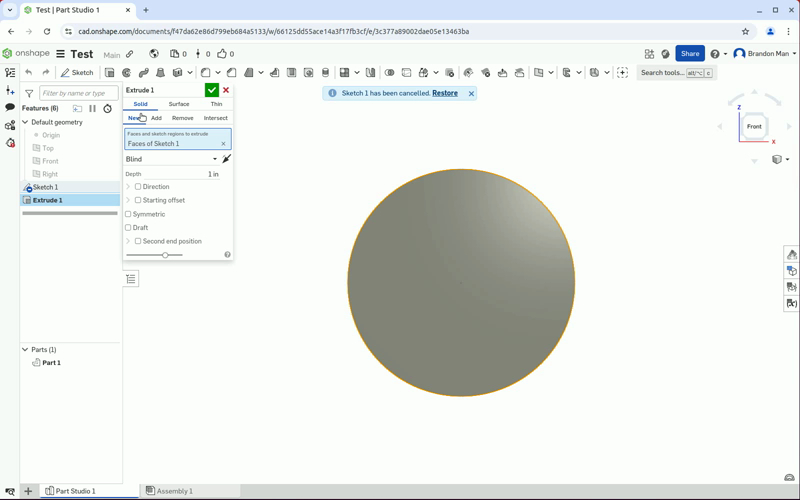
mouse_move(137, 120)
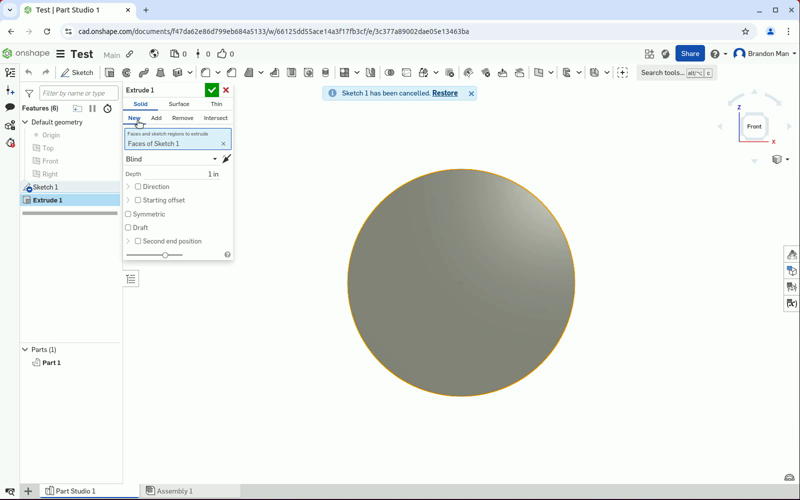
click(137, 120)
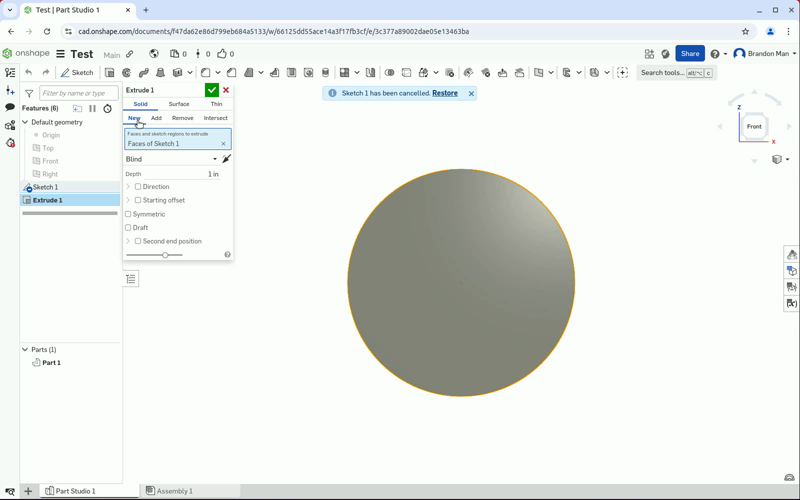
key(tab, 4)
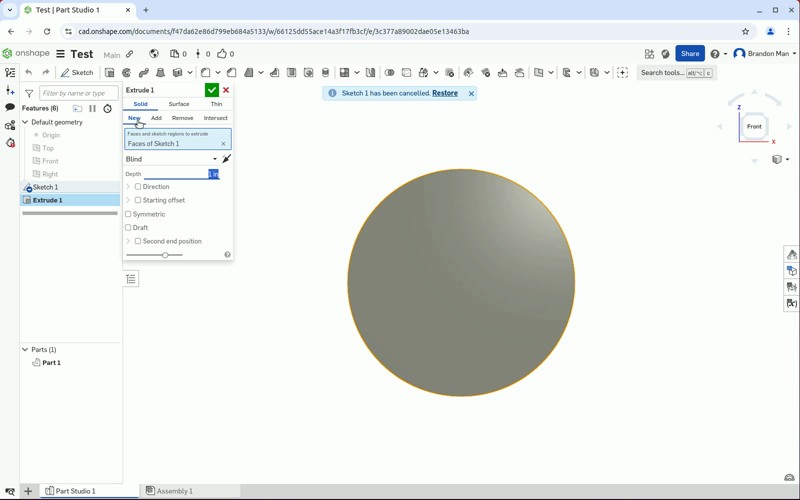
text(31.774)
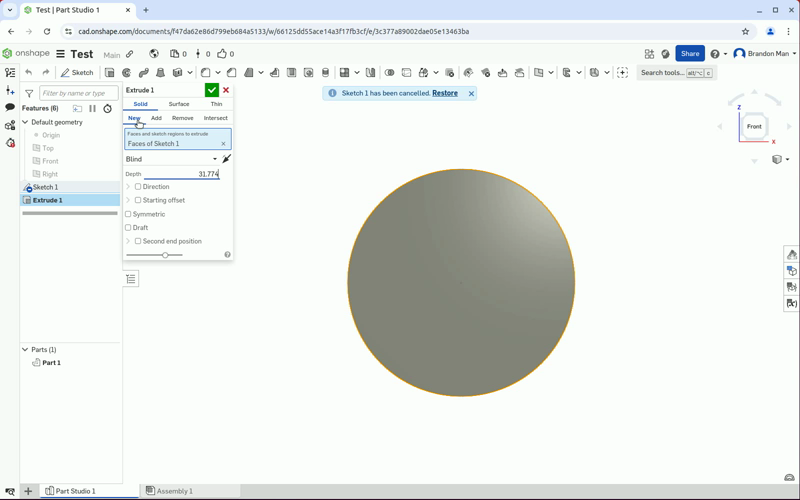
key(tab, 3)
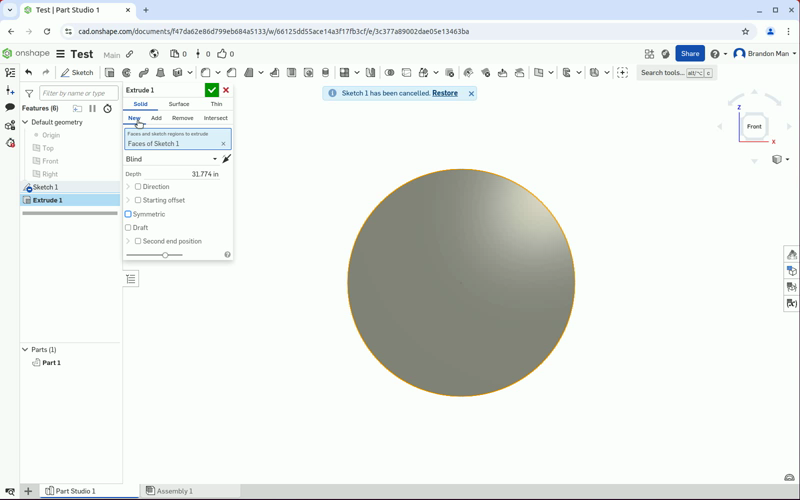
key(space)
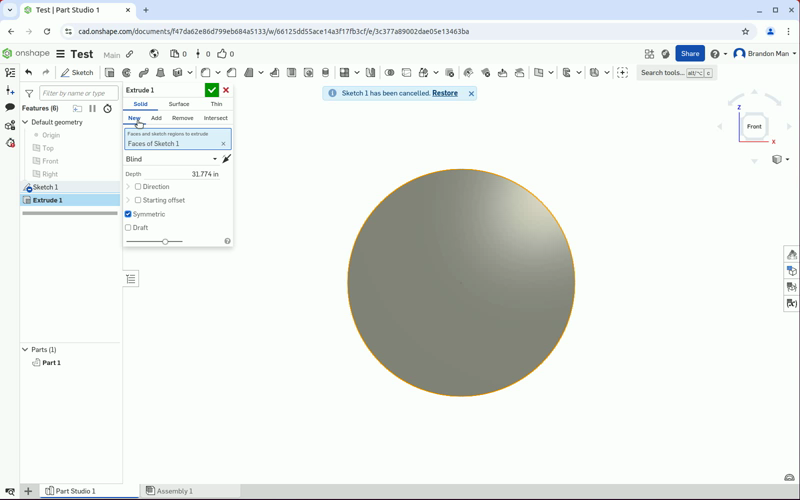
key(enter)
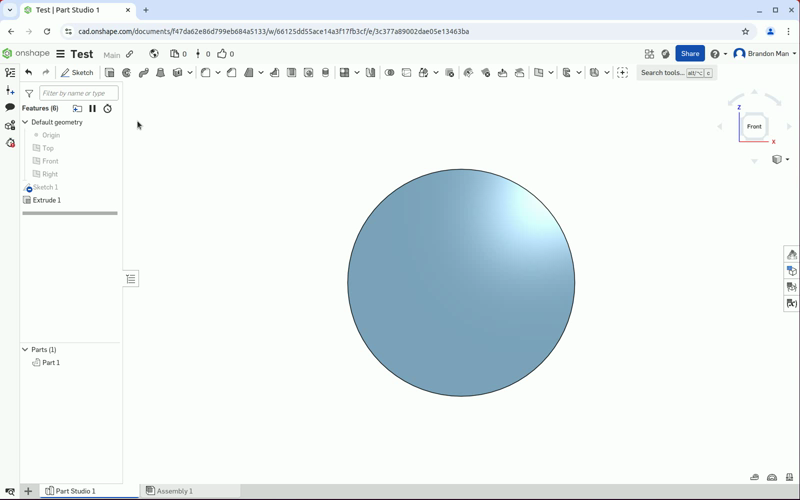
key(shift+h)
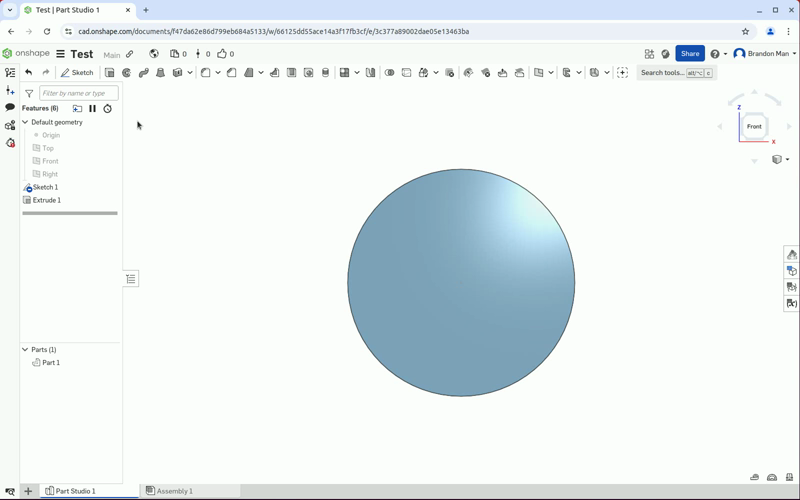
key(shift+h)
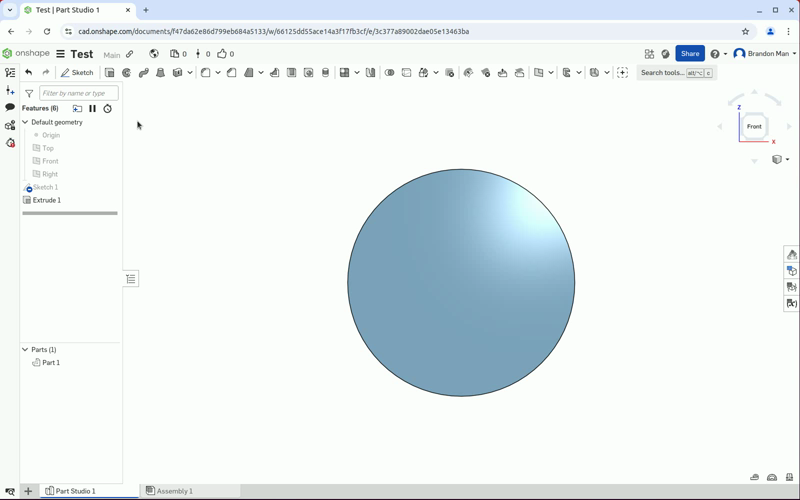
mouse_move(73, 189)
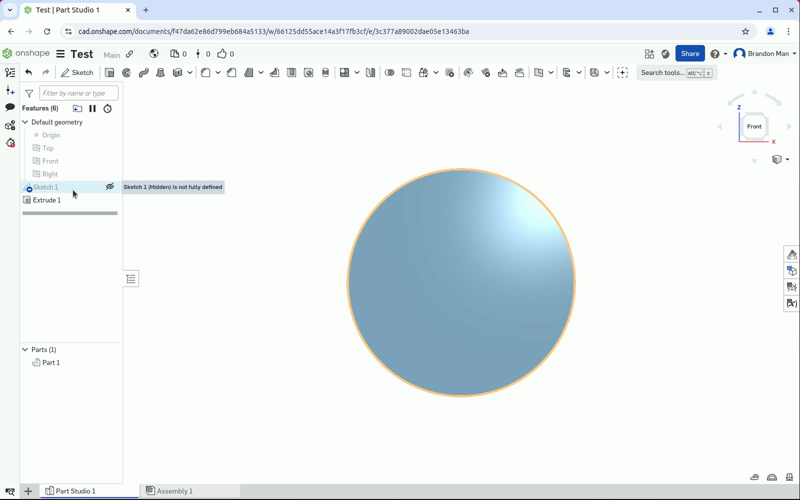
click(73, 189)
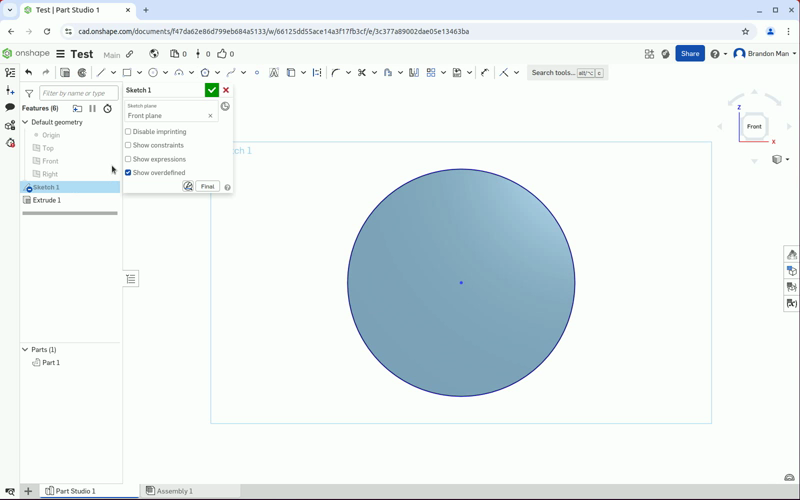
mouse_move(229, 92)
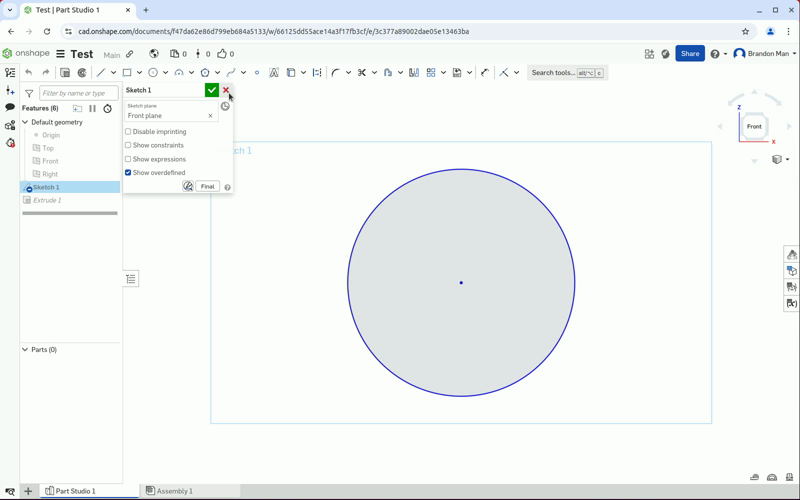
click(229, 92)
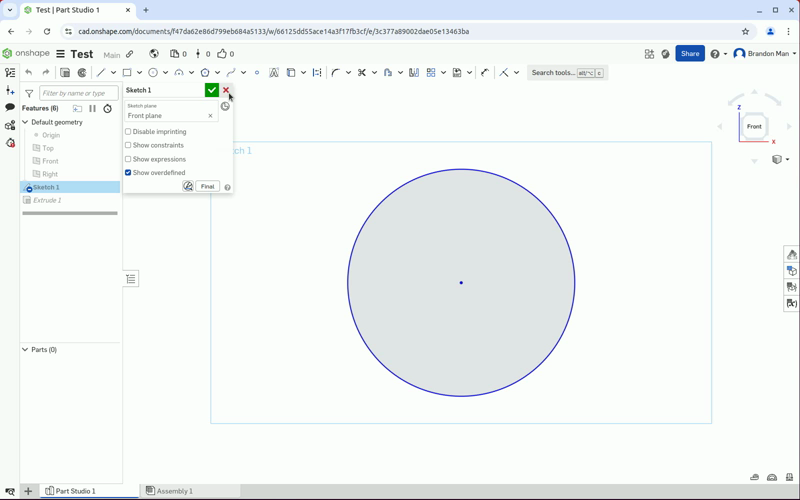
key(shift+s)
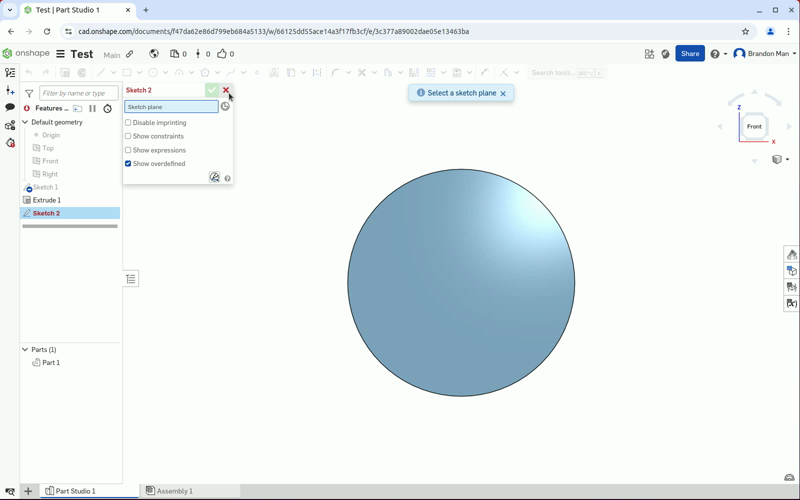
mouse_move(73, 163)
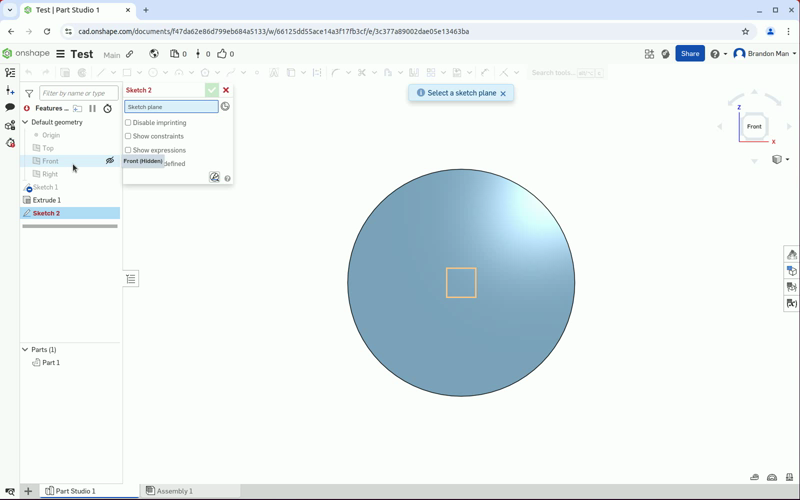
click(73, 163)
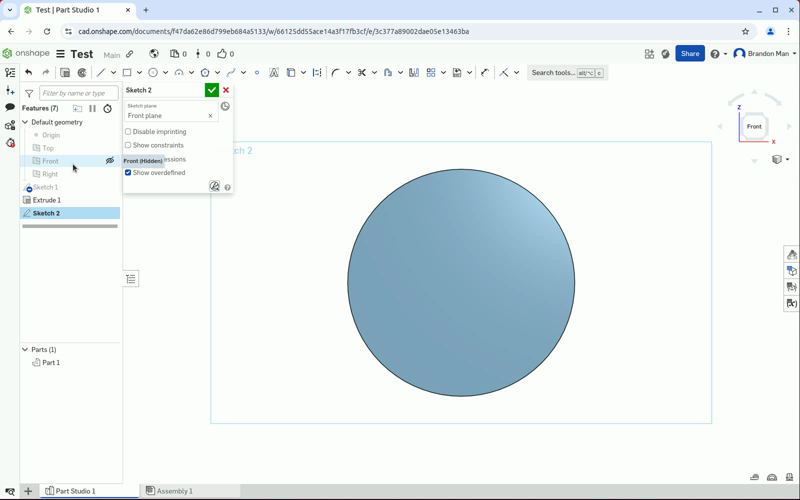
mouse_move(73, 352)
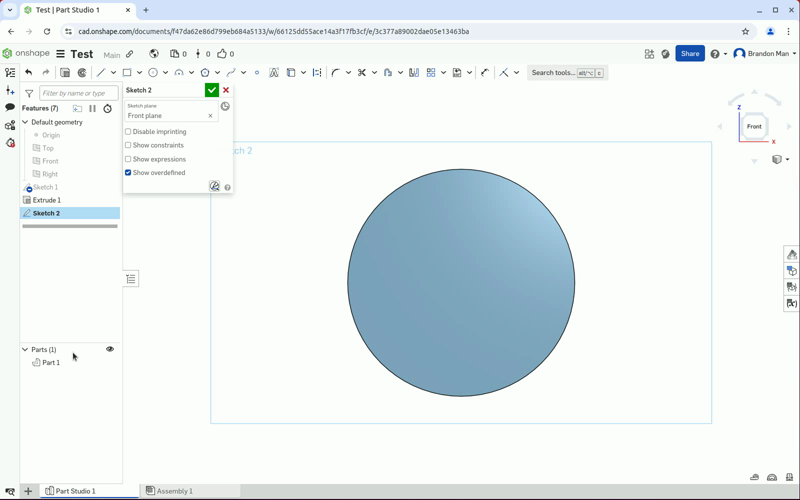
key(y)
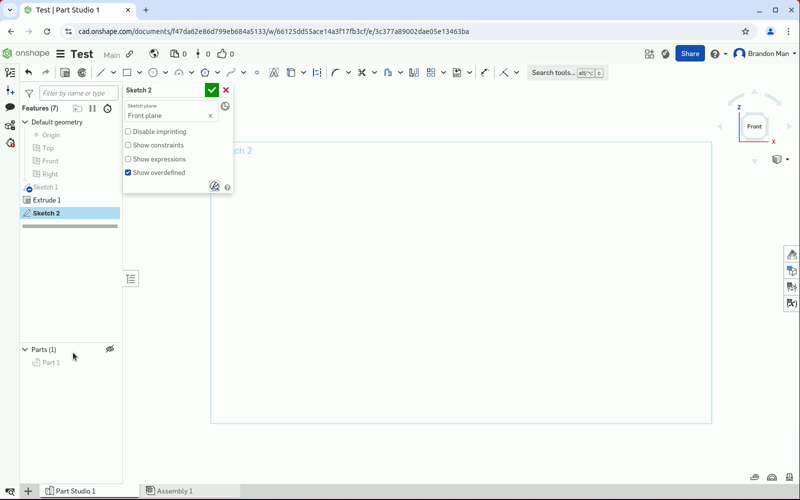
key(c)
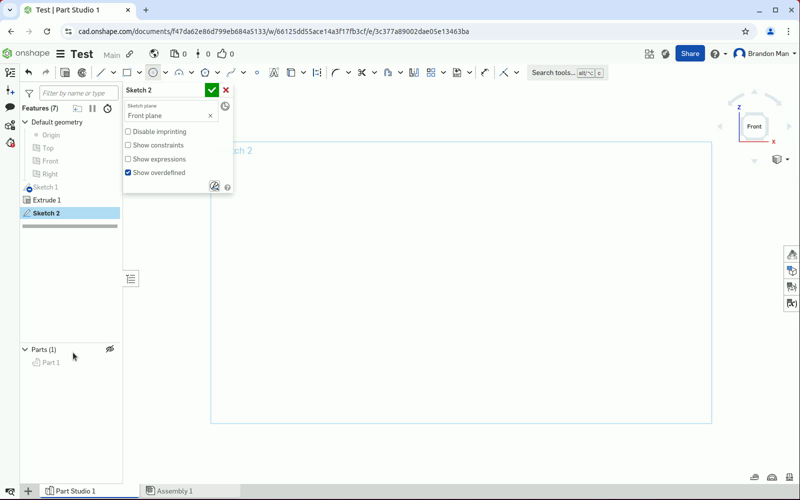
key_down(shift)
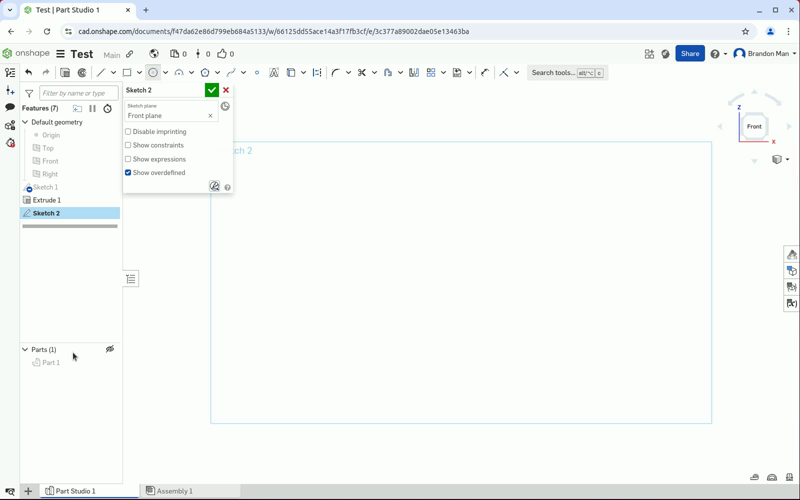
mouse_move(461, 282)
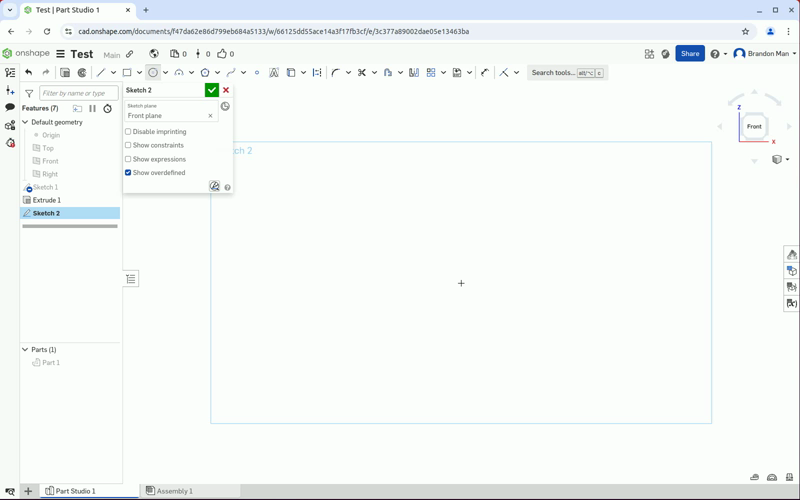
click(461, 282)
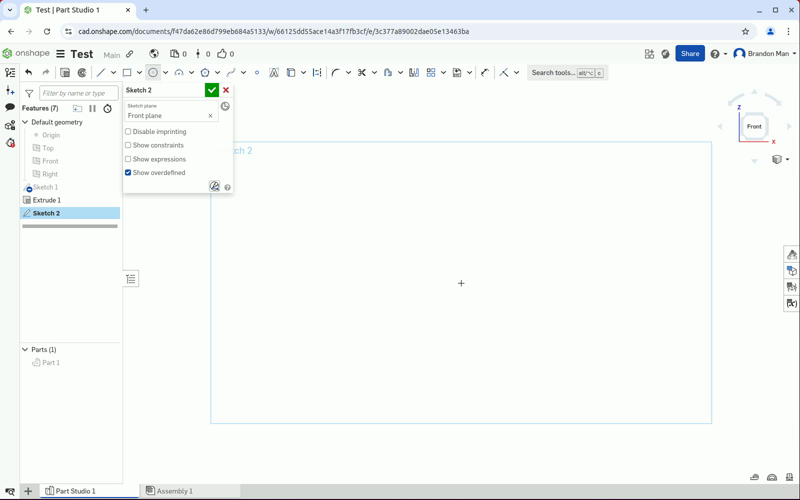
key_up(shift)
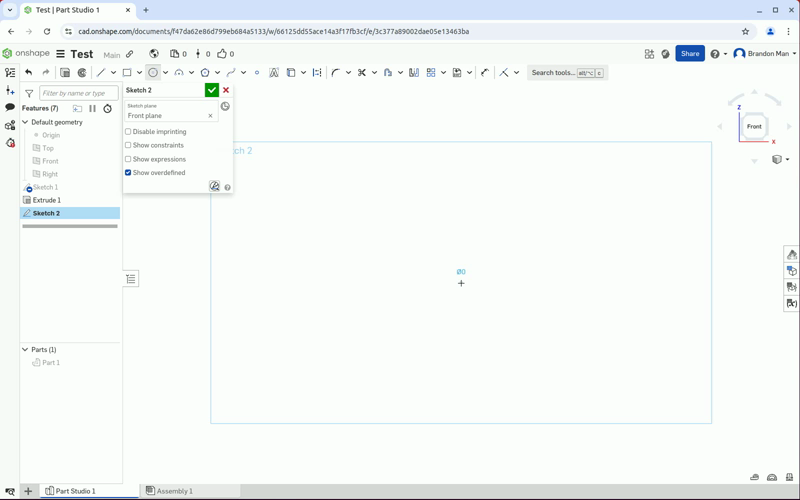
mouse_move(560, 282)
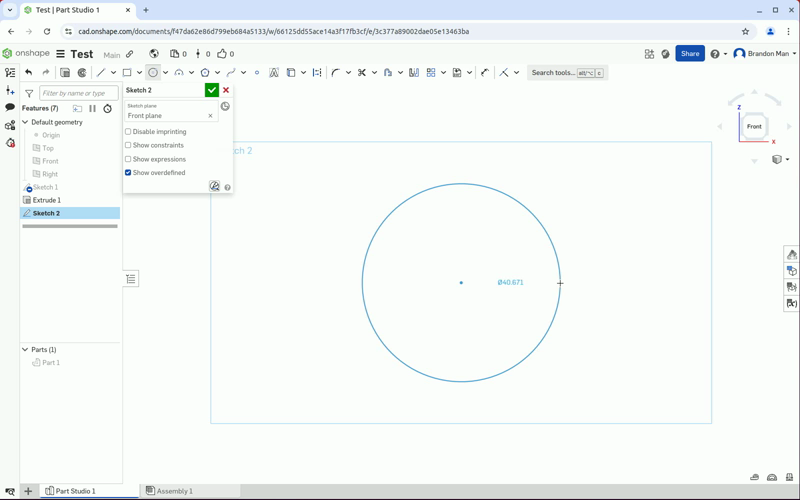
click(560, 282)
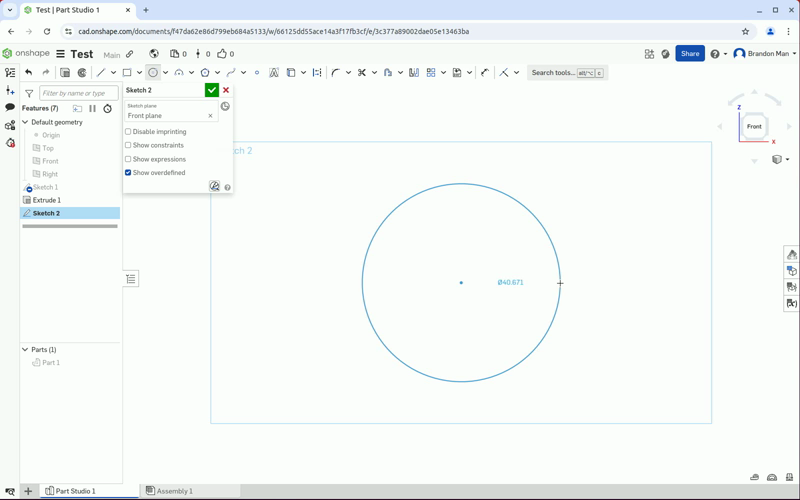
key(esc)
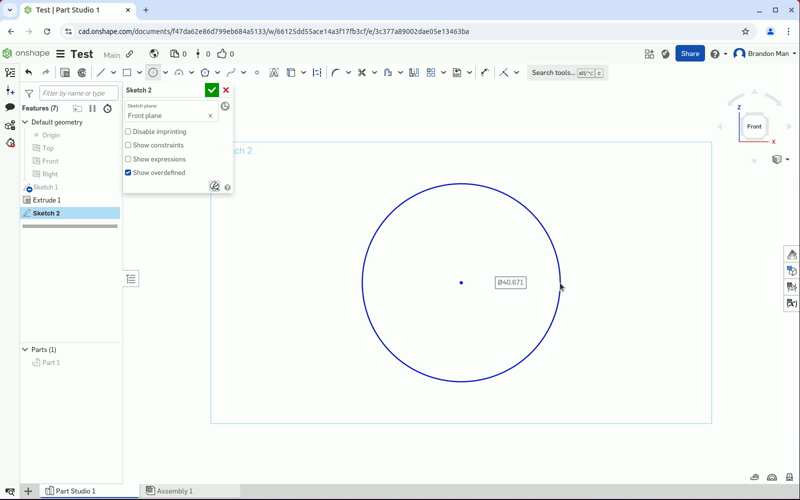
mouse_move(413, 263)
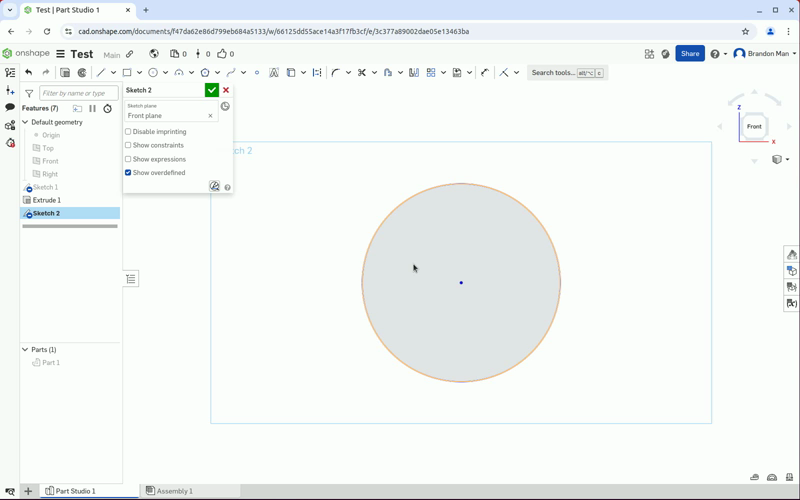
click(413, 263)
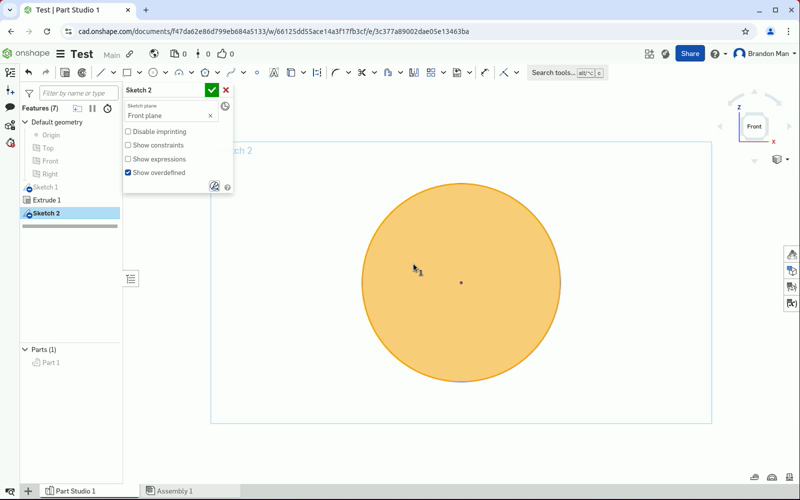
mouse_move(73, 352)
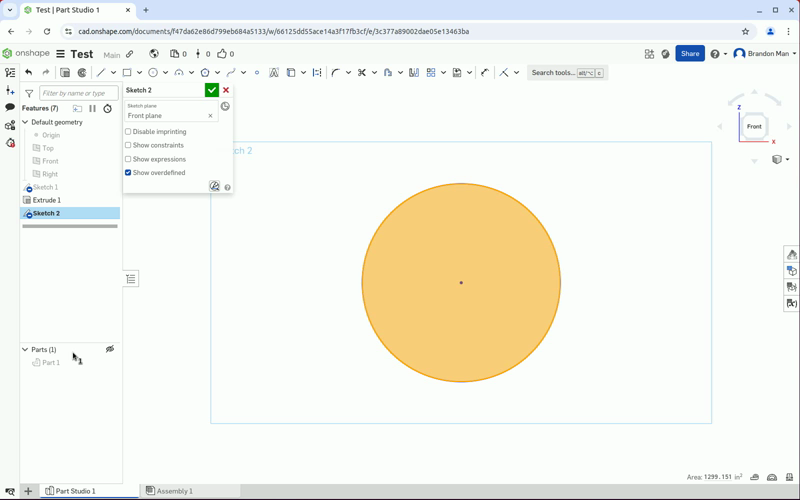
key(shift+y)
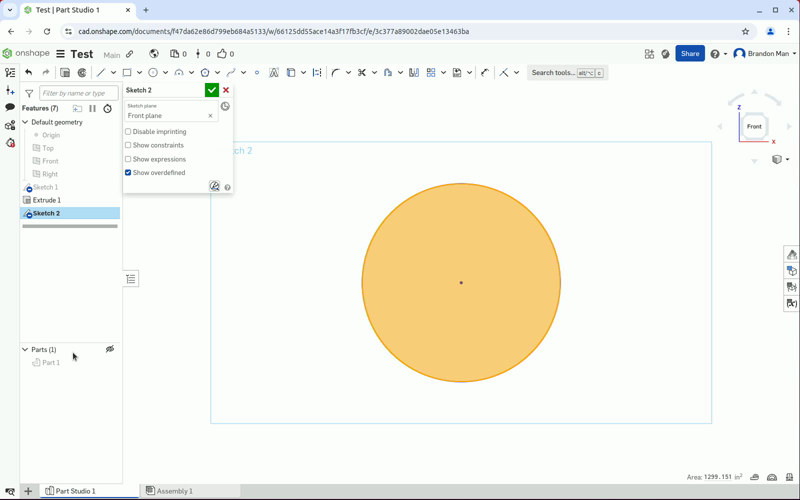
key(shift+e)
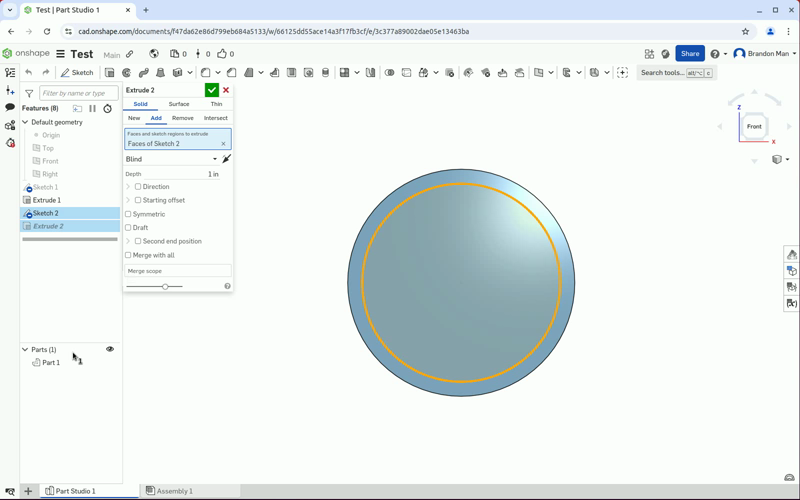
mouse_move(143, 106)
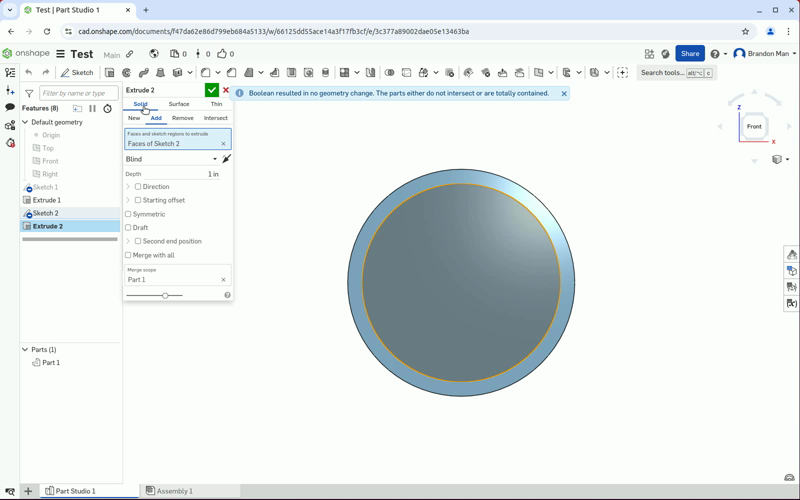
click(143, 106)
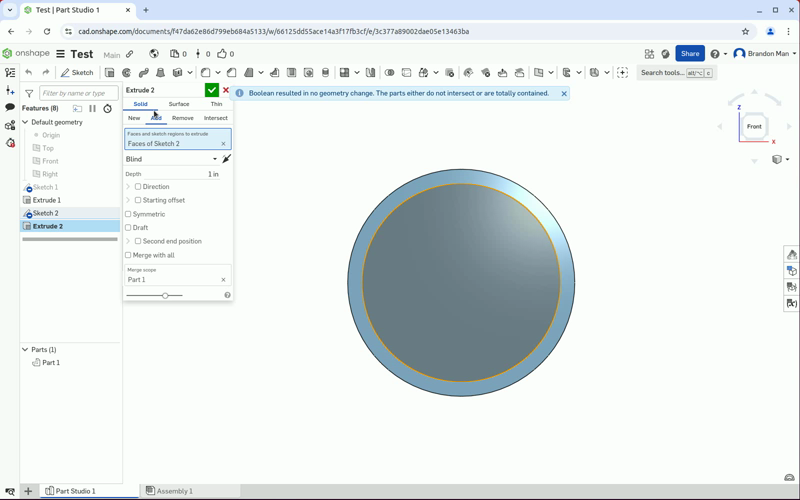
mouse_move(186, 120)
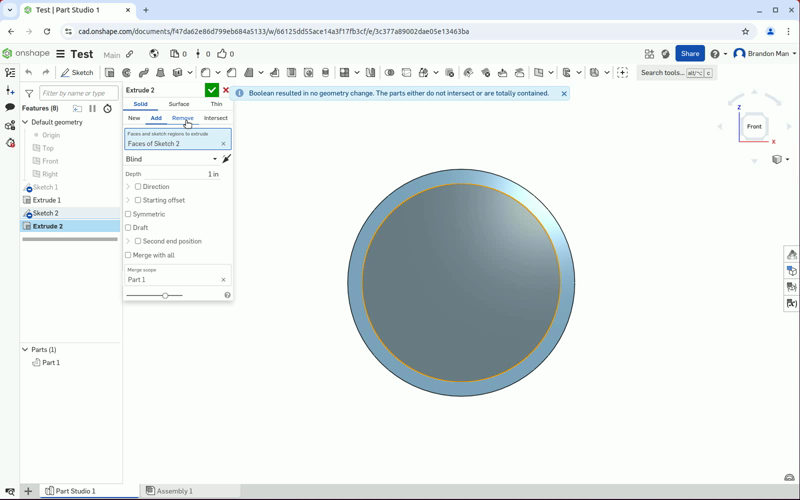
click(186, 120)
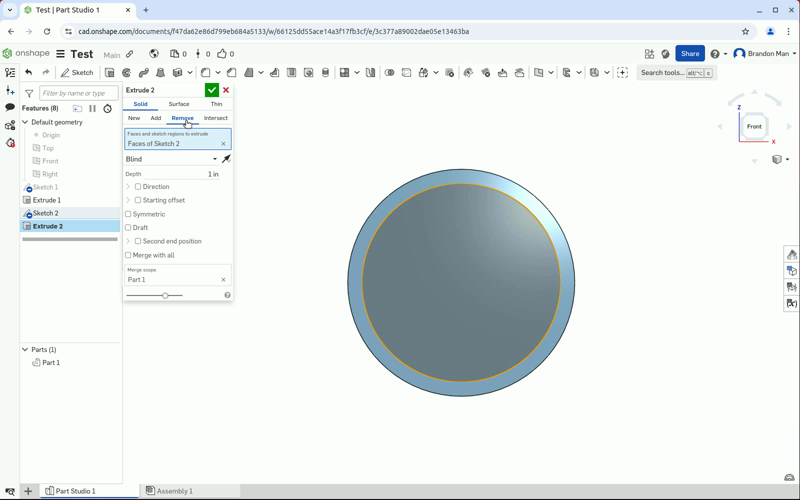
key(tab, 4)
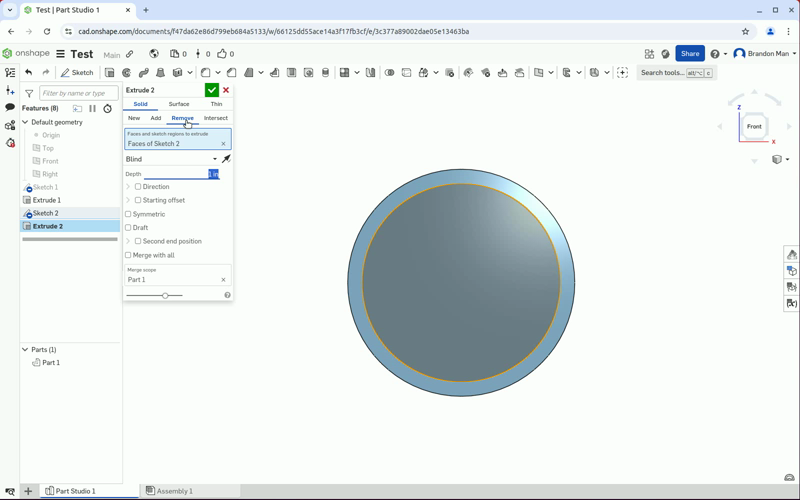
text(30.811)
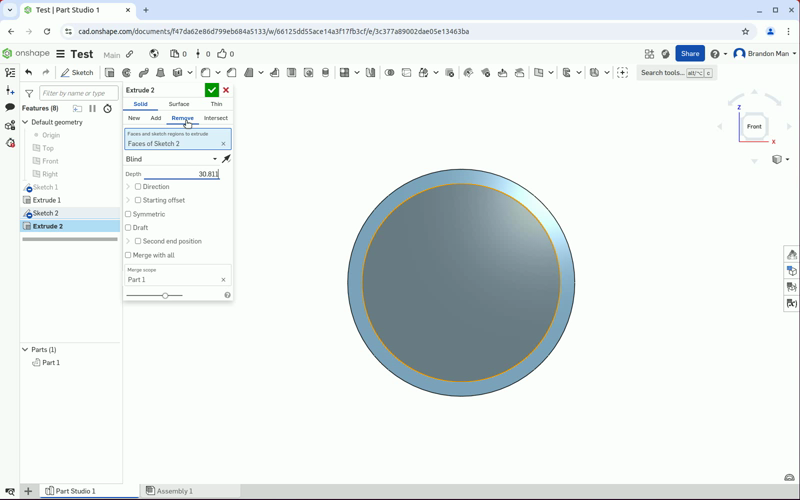
key(tab, 6)
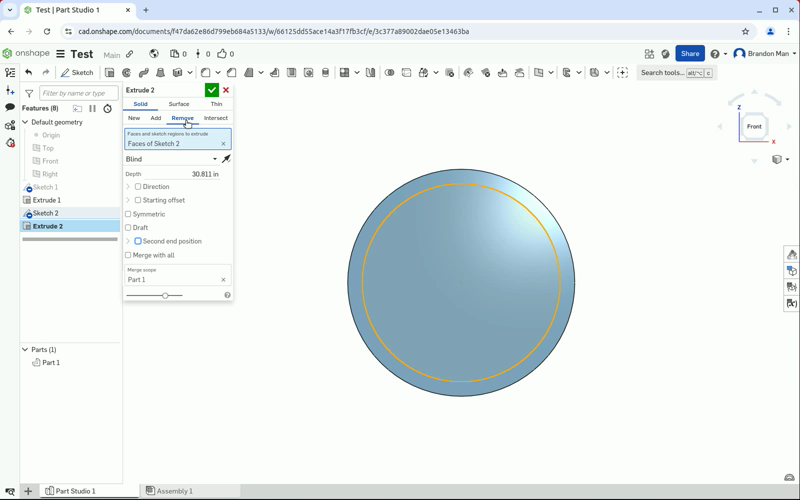
key(space)
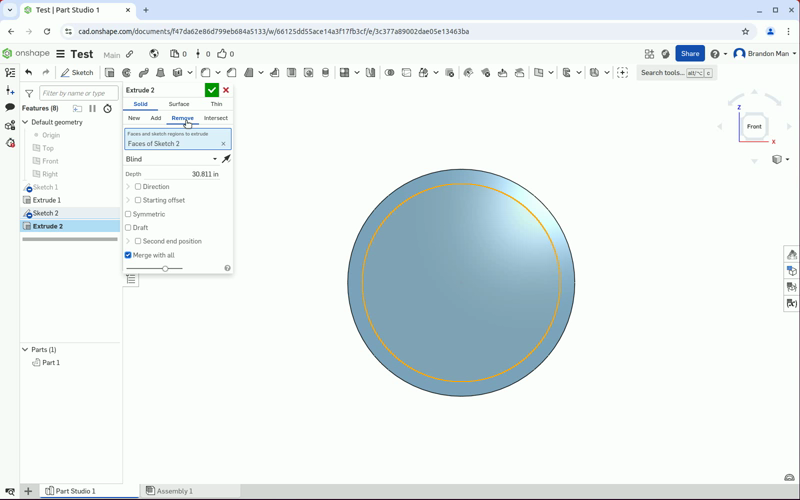
key(enter)
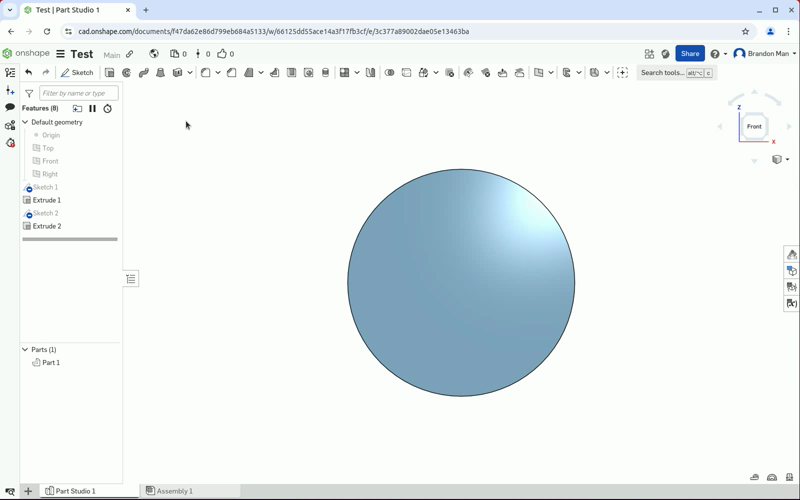
key(shift+h)
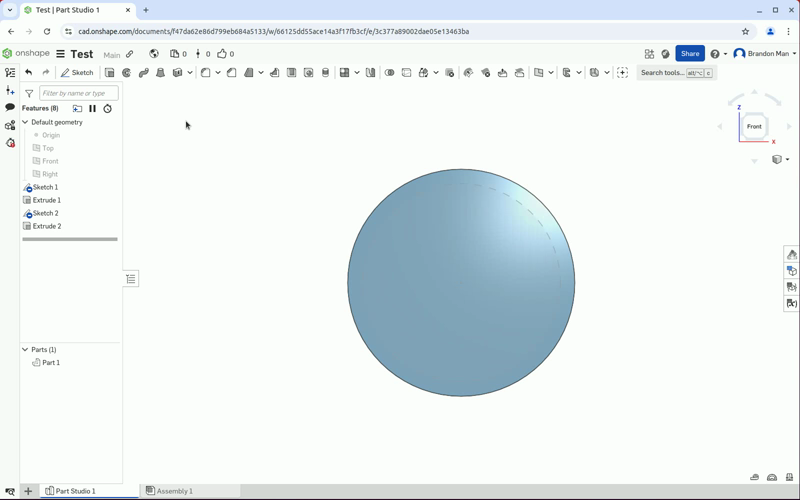
key(shift+h)
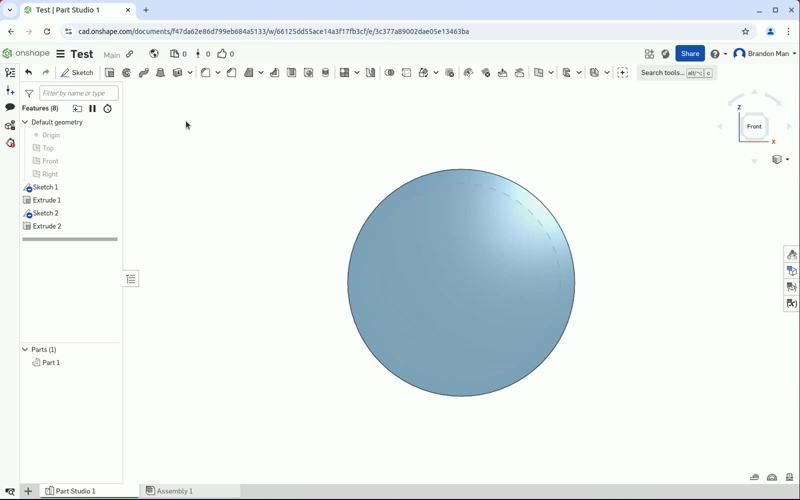
key(shift+7)
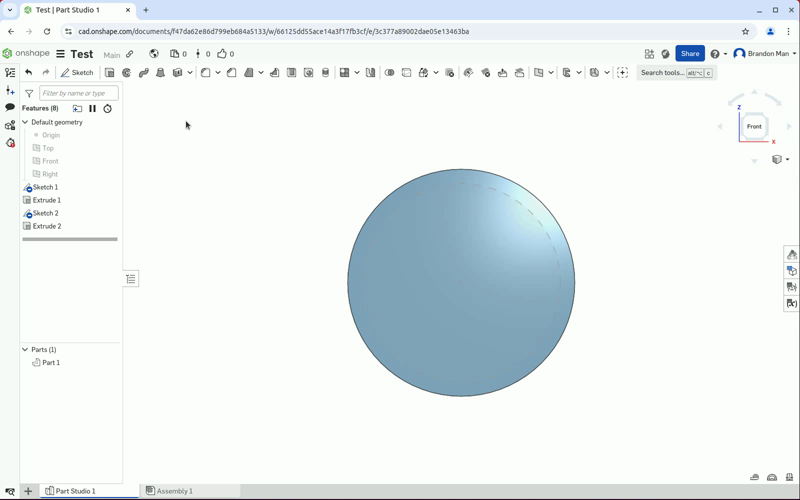
key(left, 2)
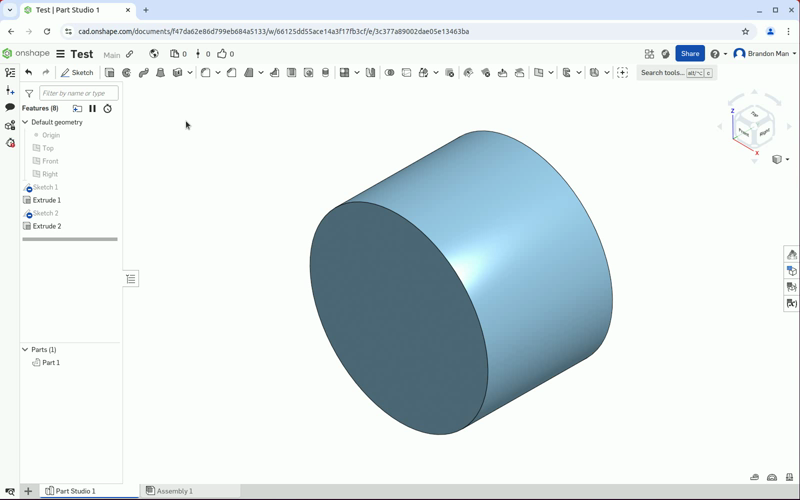
key(down, 2)
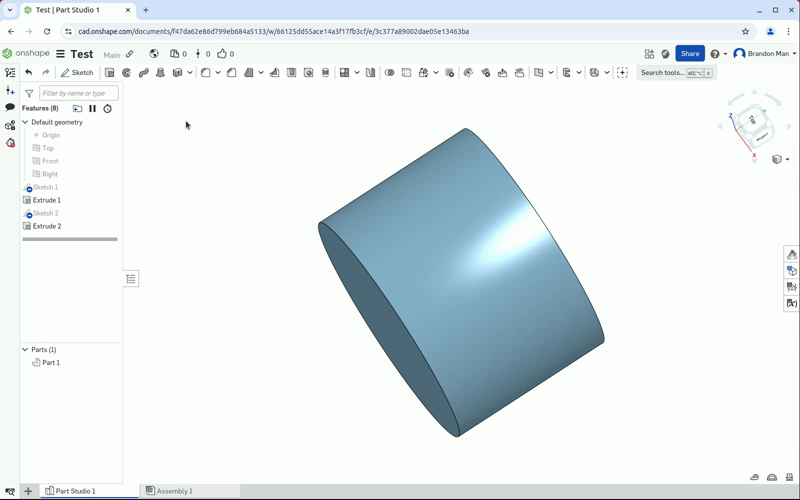
key(up, 2)
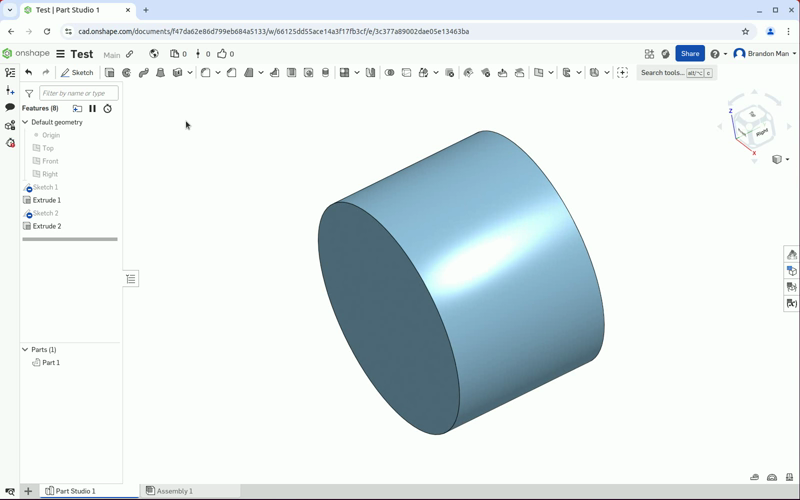
key(right, 2)
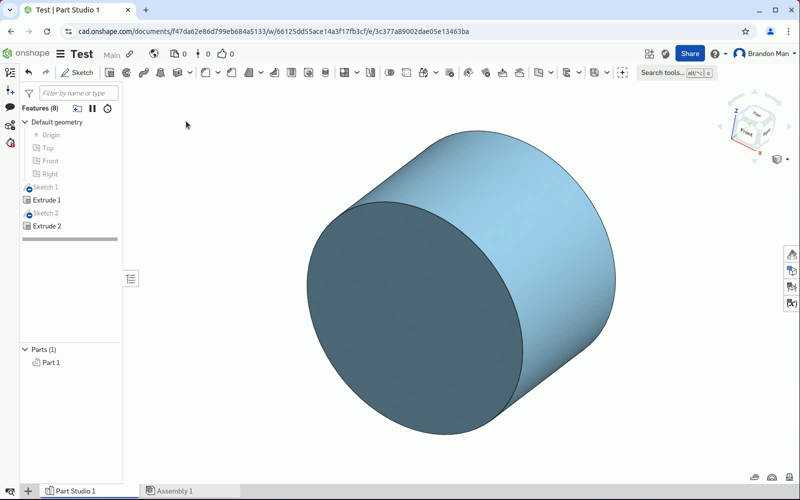
mouse_move(73, 189)
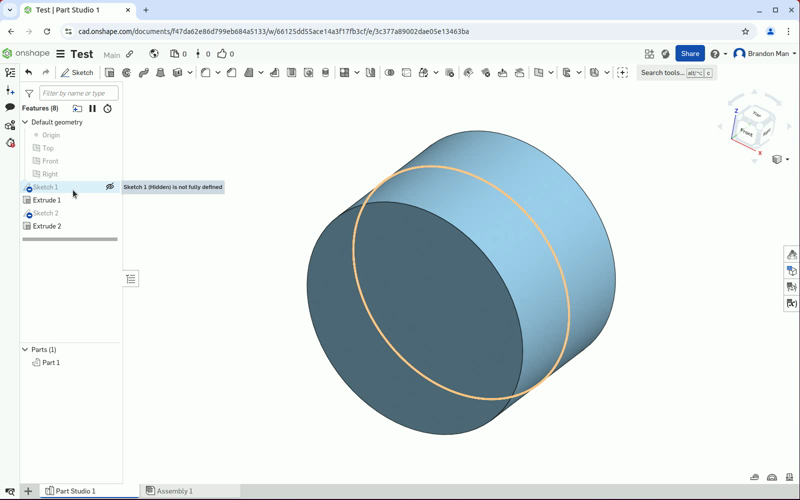
click(73, 189)